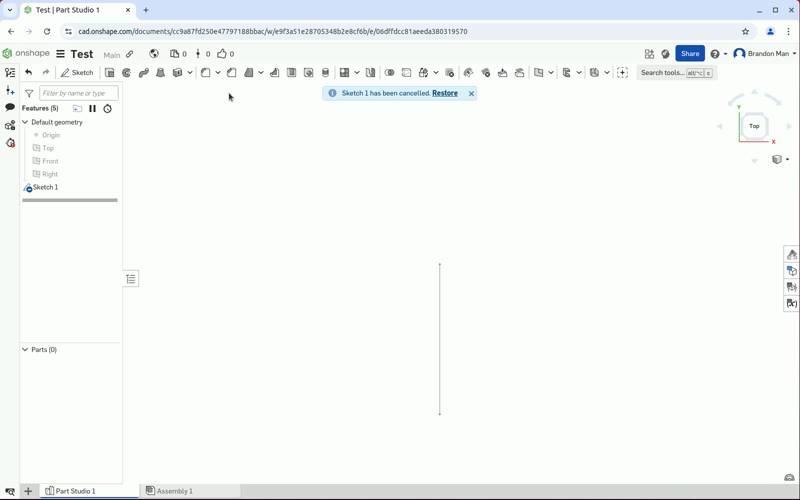
key(shift+h)
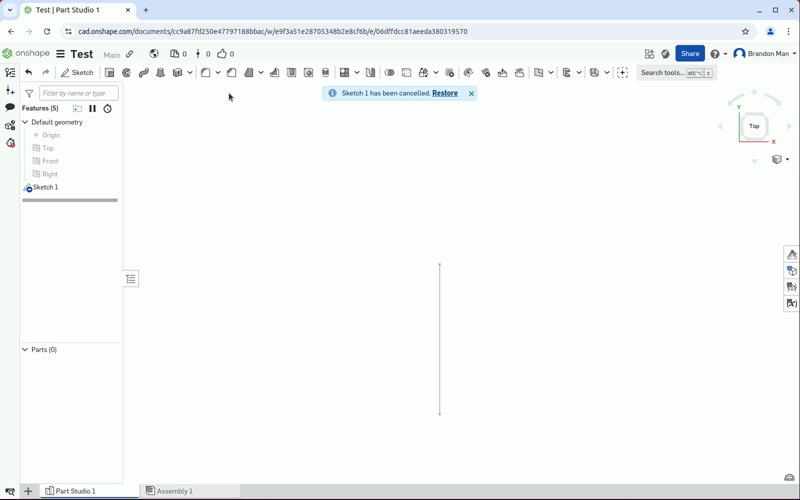
key(shift+s)
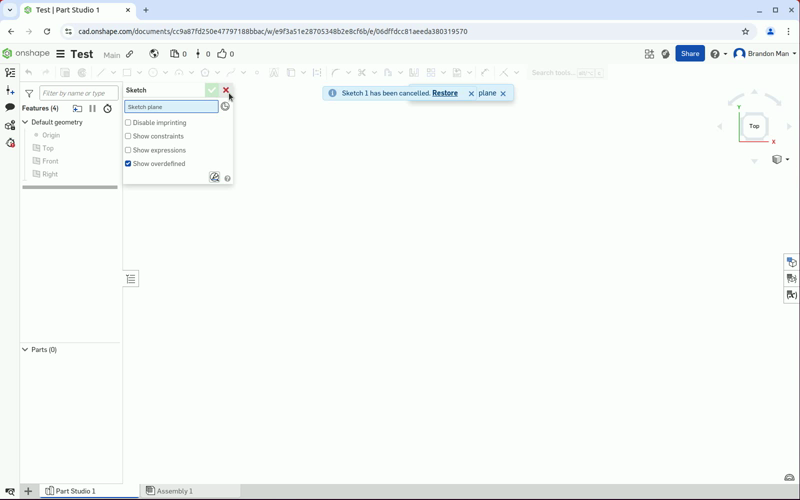
mouse_move(73, 150)
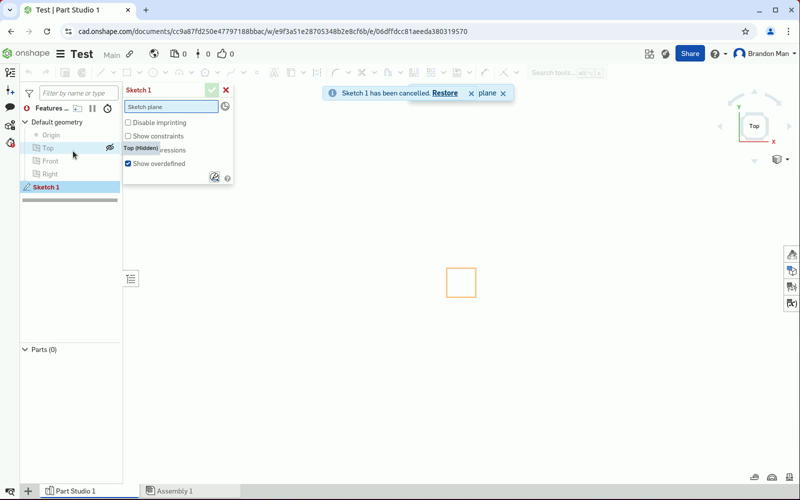
click(73, 150)
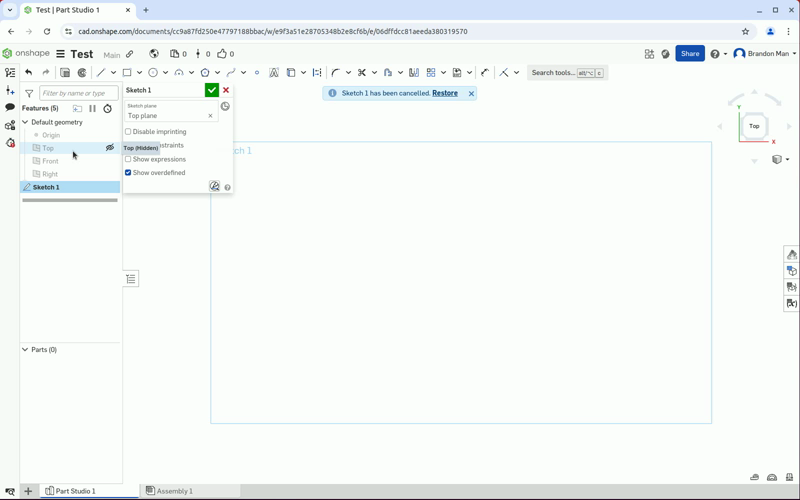
mouse_move(73, 352)
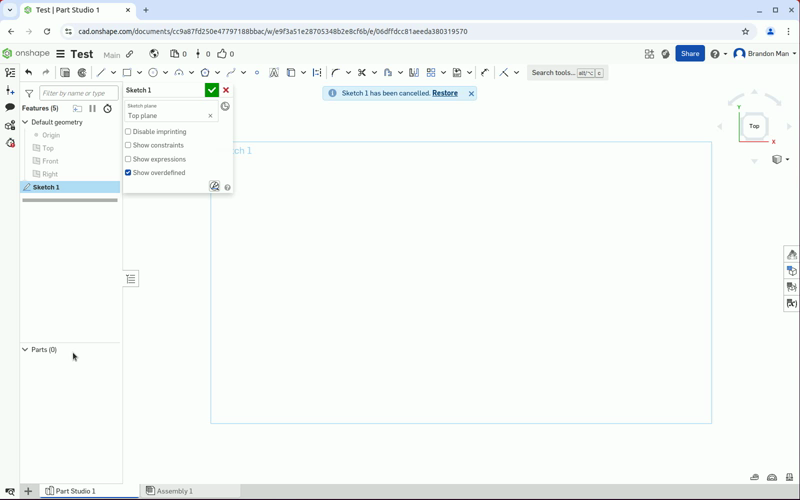
key(y)
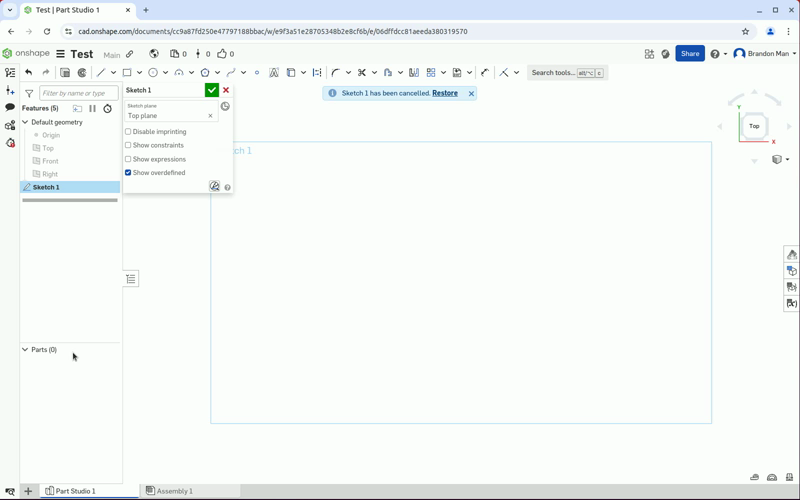
key(c)
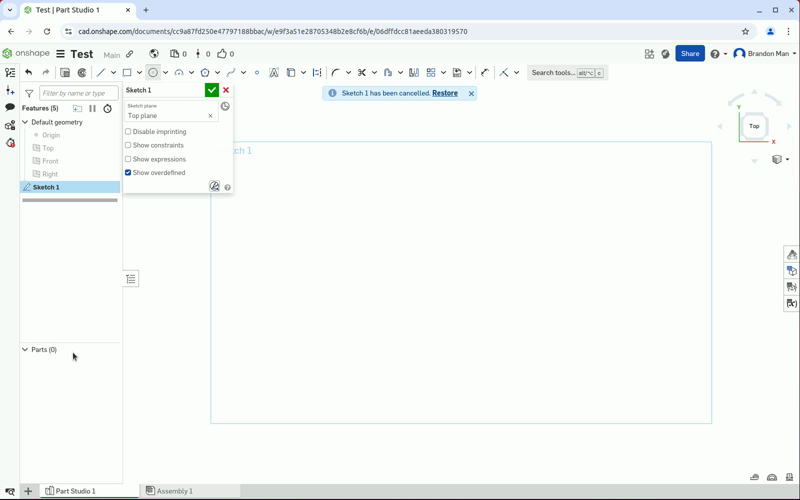
key_down(shift)
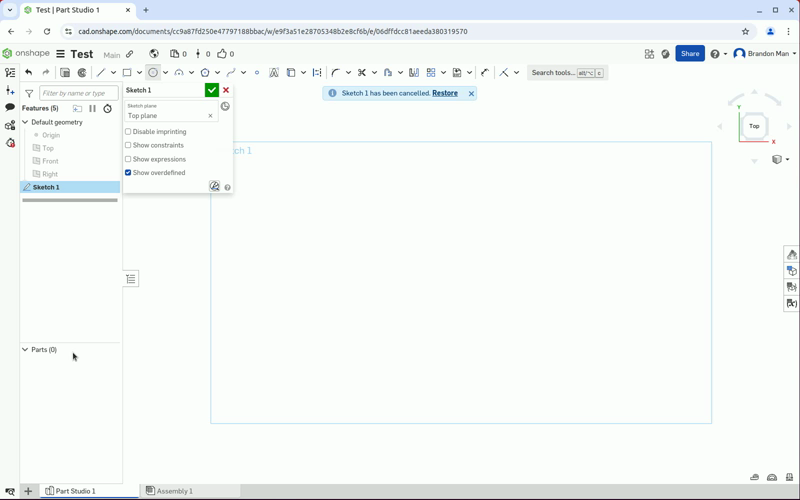
mouse_move(461, 282)
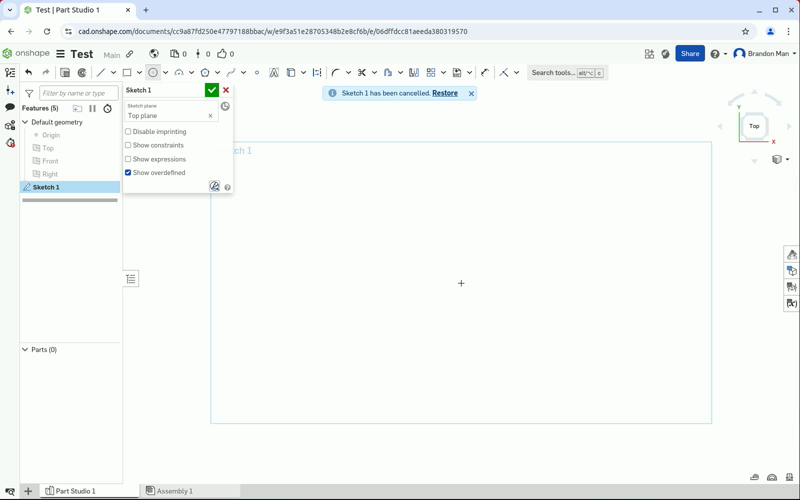
click(461, 282)
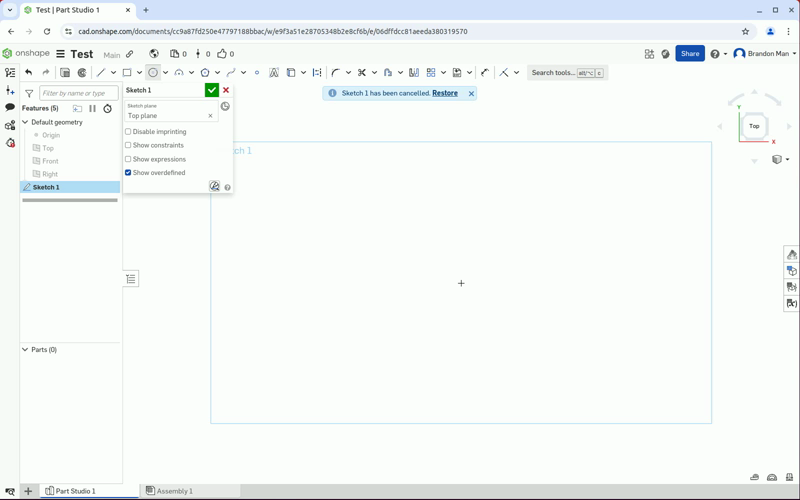
key_up(shift)
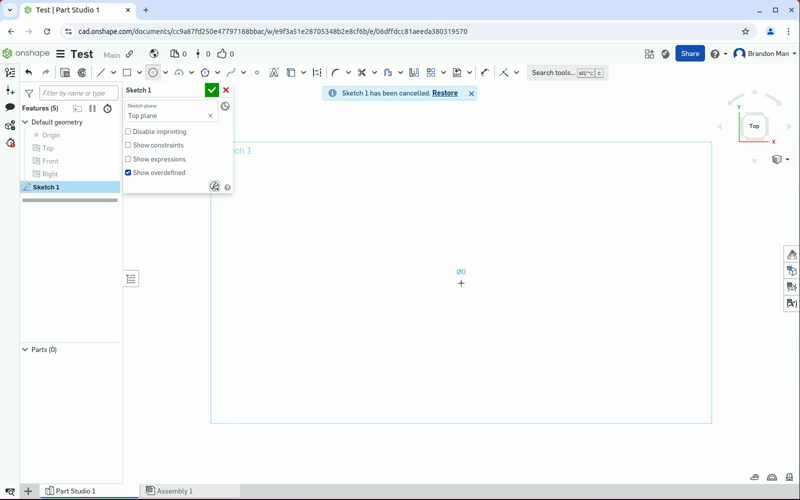
mouse_move(574, 282)
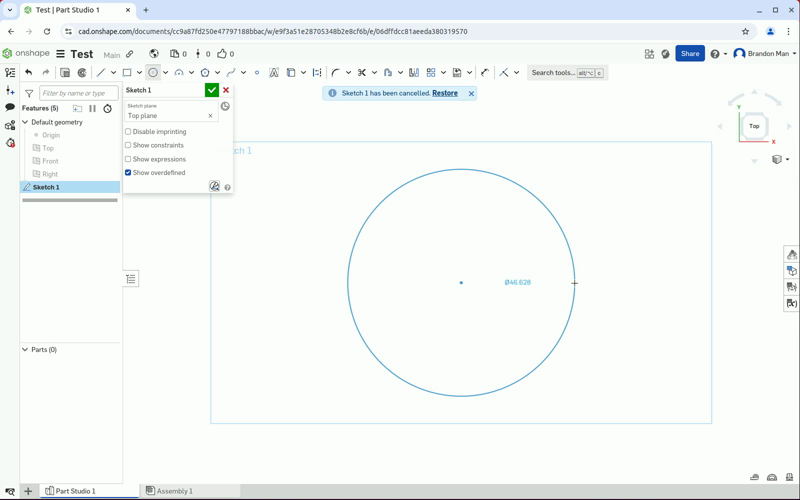
click(574, 282)
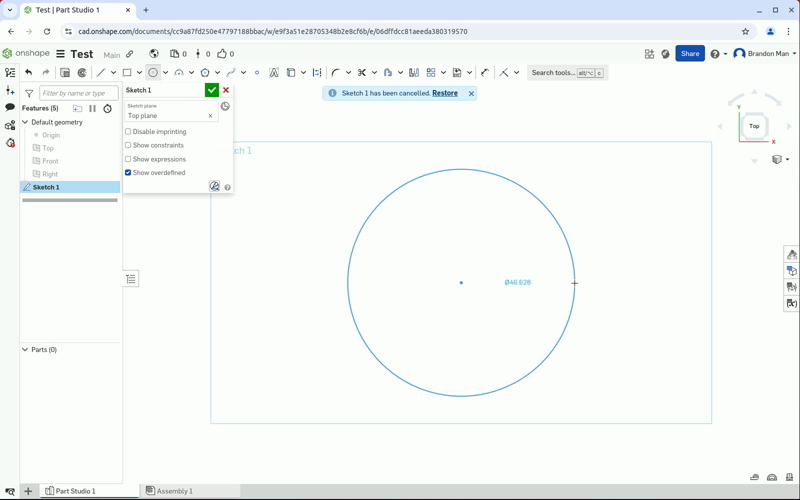
key(esc)
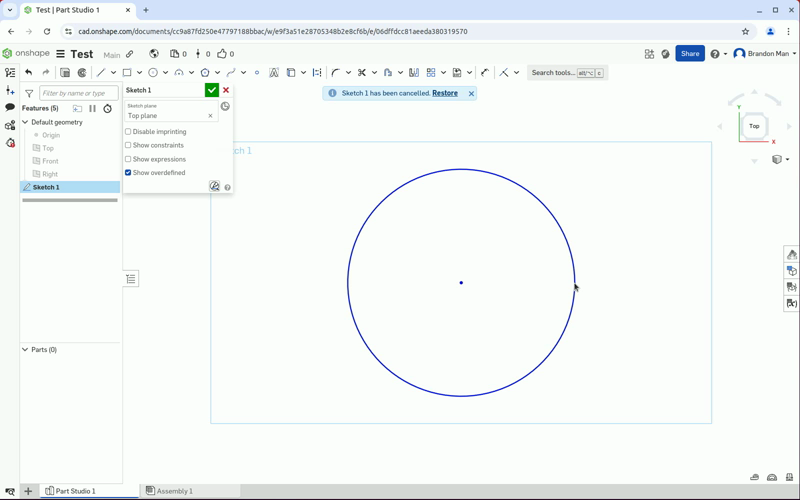
mouse_move(519, 262)
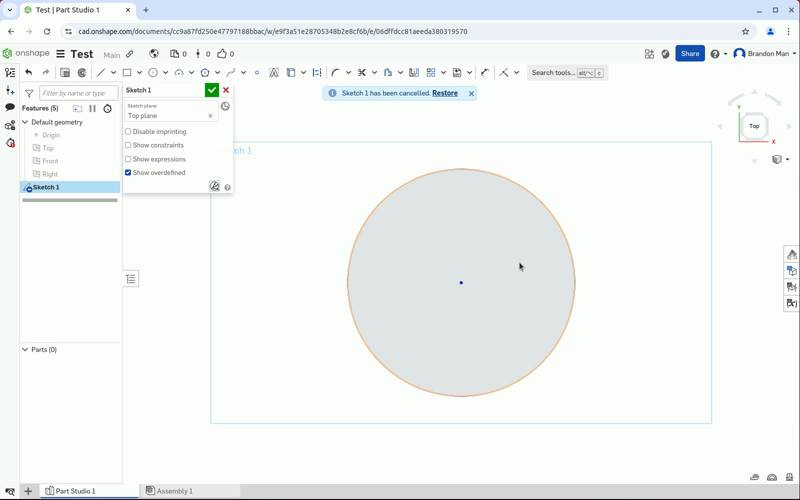
click(519, 262)
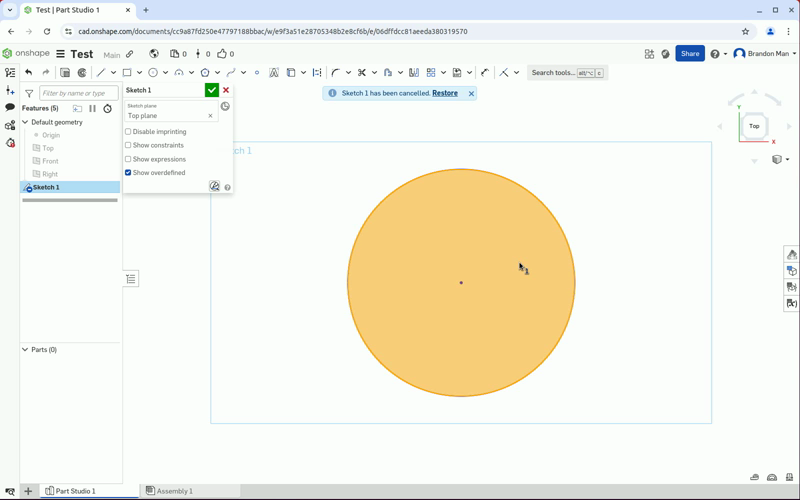
mouse_move(73, 352)
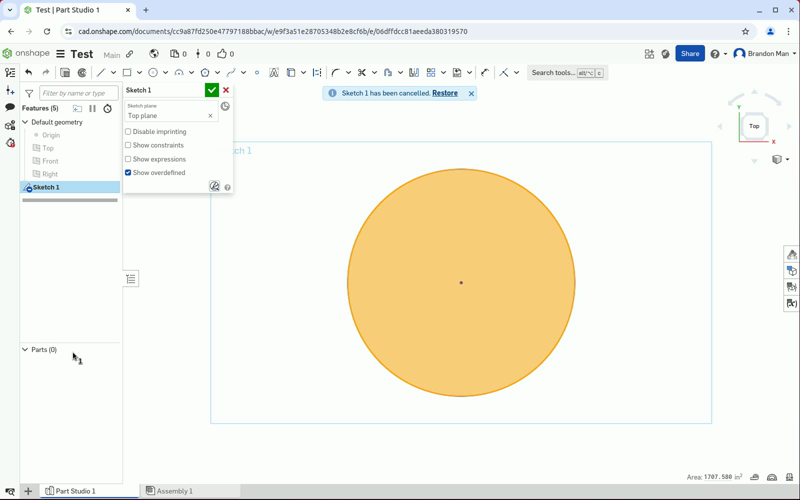
key(shift+y)
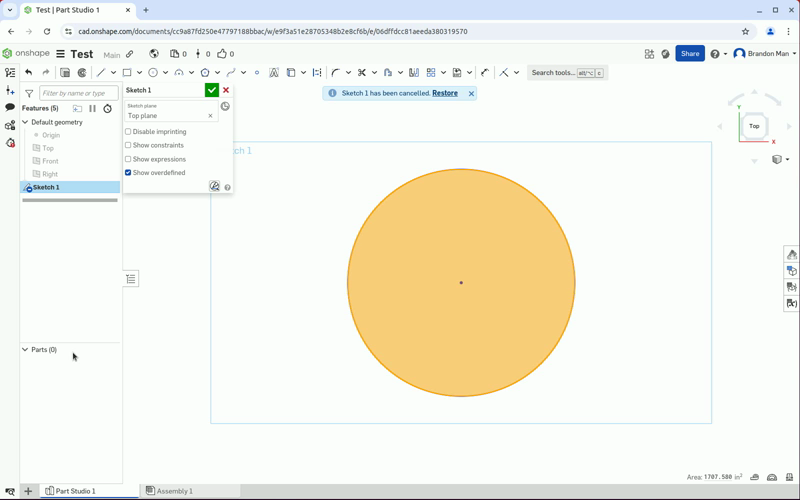
key(shift+e)
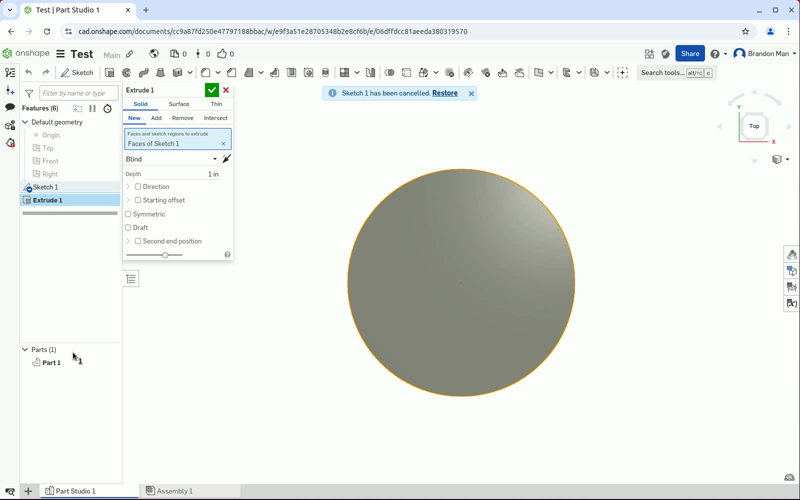
mouse_move(143, 106)
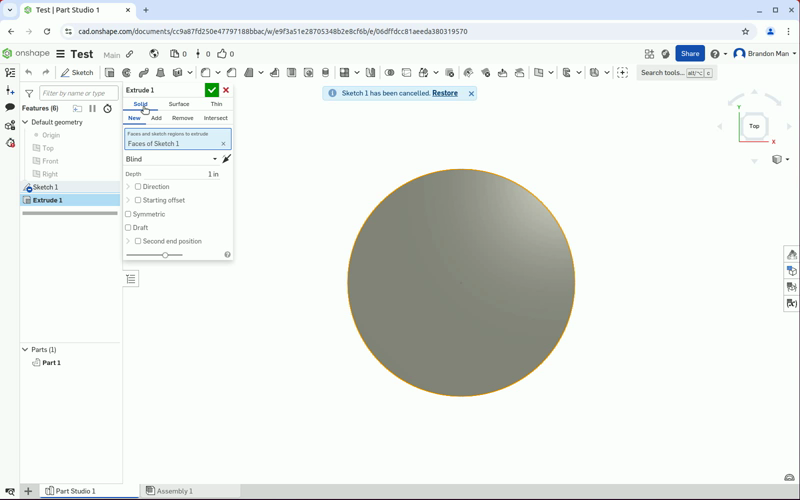
click(143, 106)
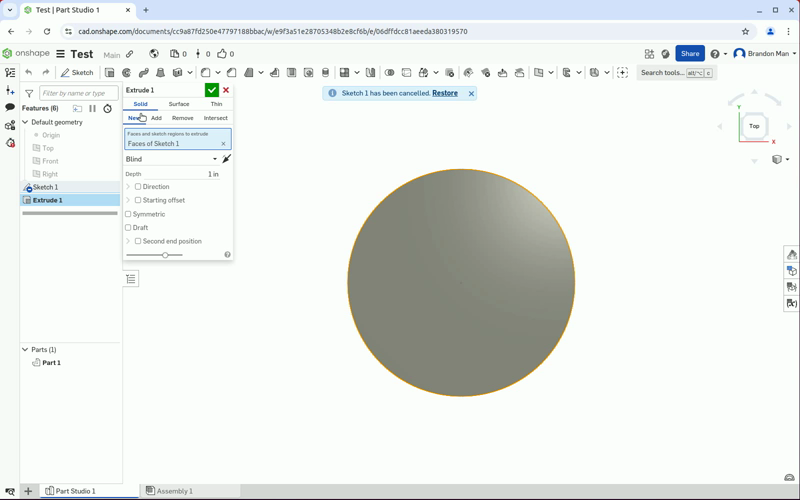
mouse_move(137, 120)
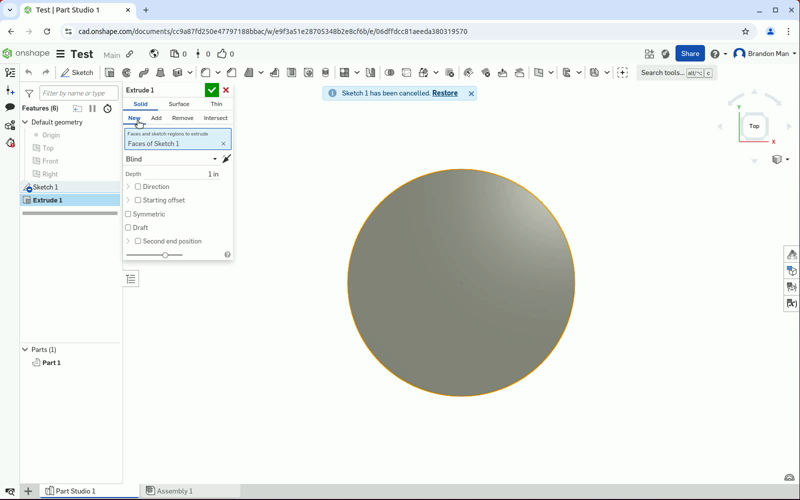
click(137, 120)
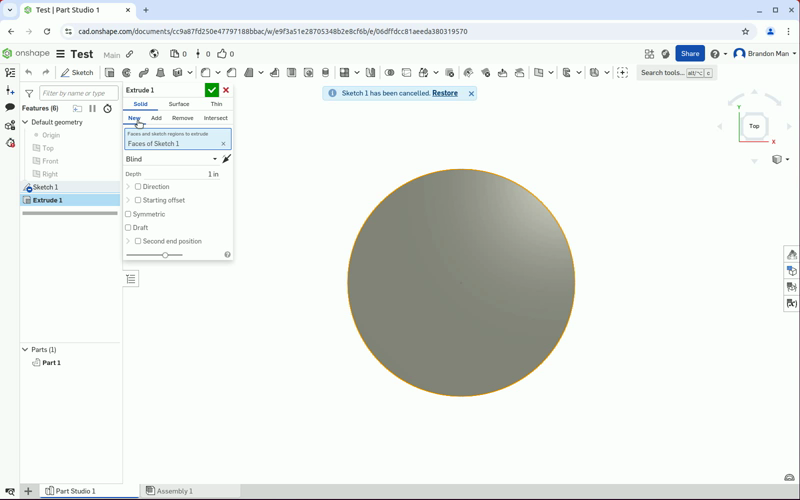
key(tab, 4)
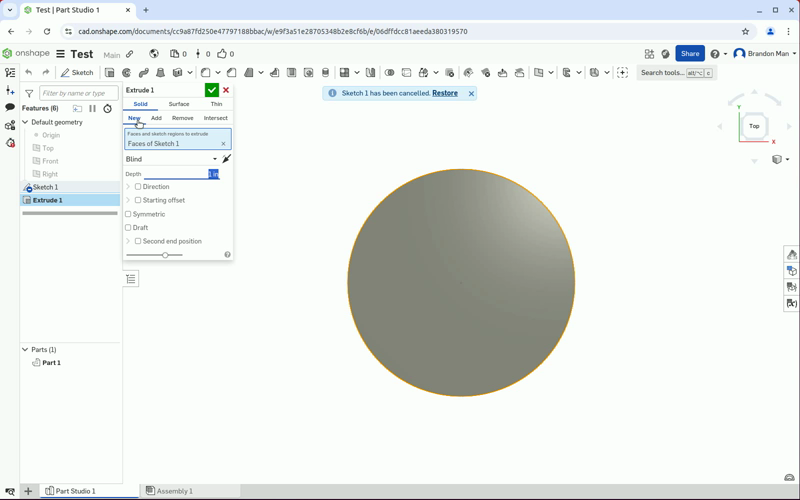
text(2.889)
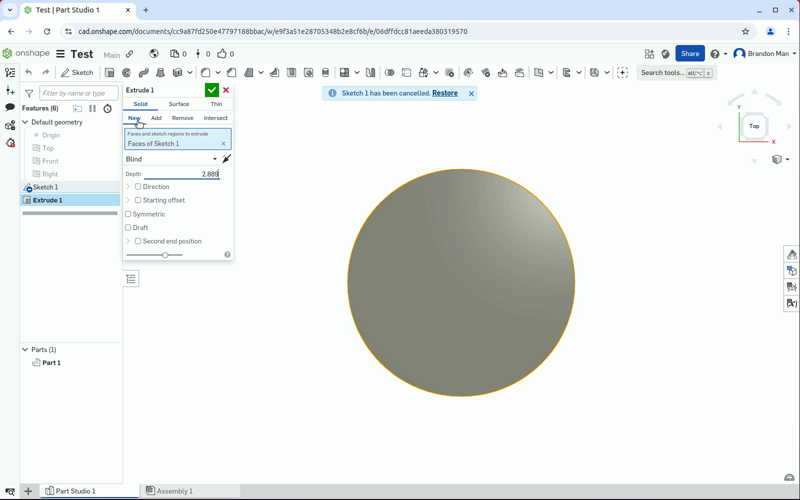
key(enter)
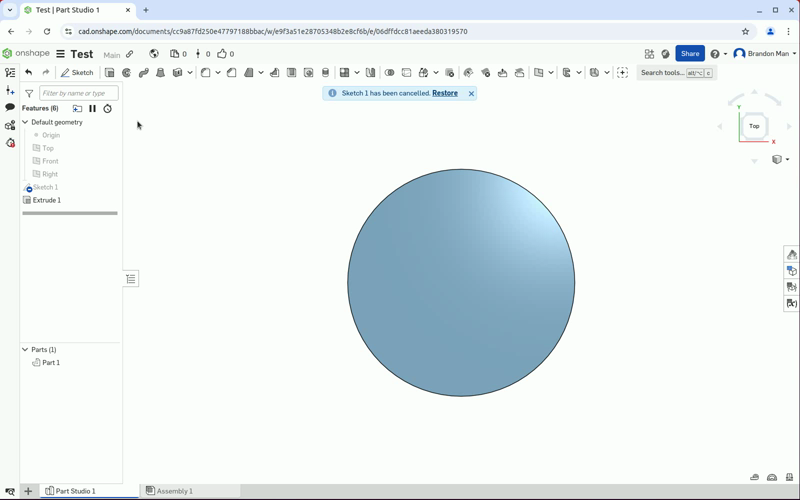
key(shift+h)
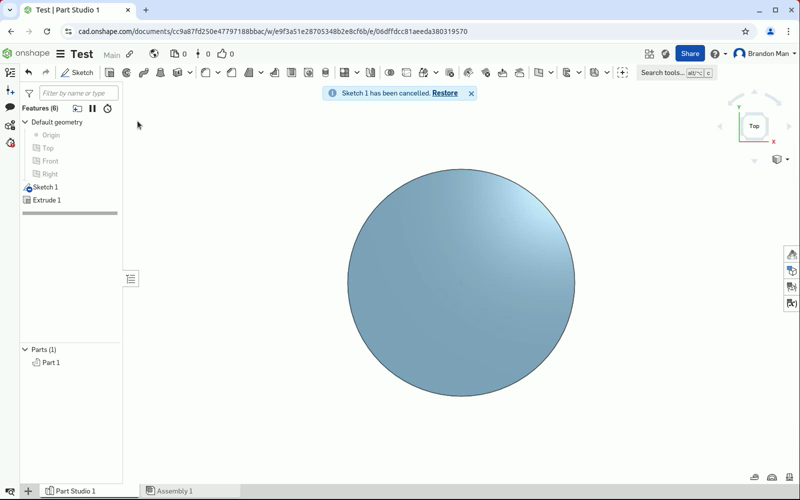
key(shift+h)
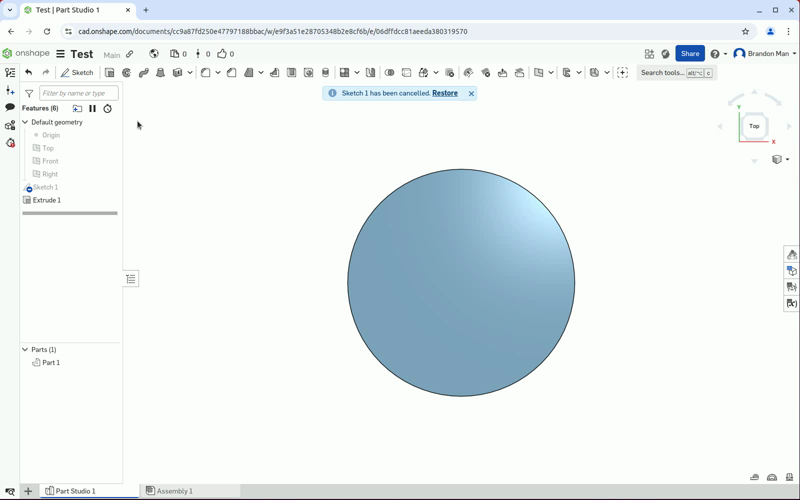
mouse_move(73, 189)
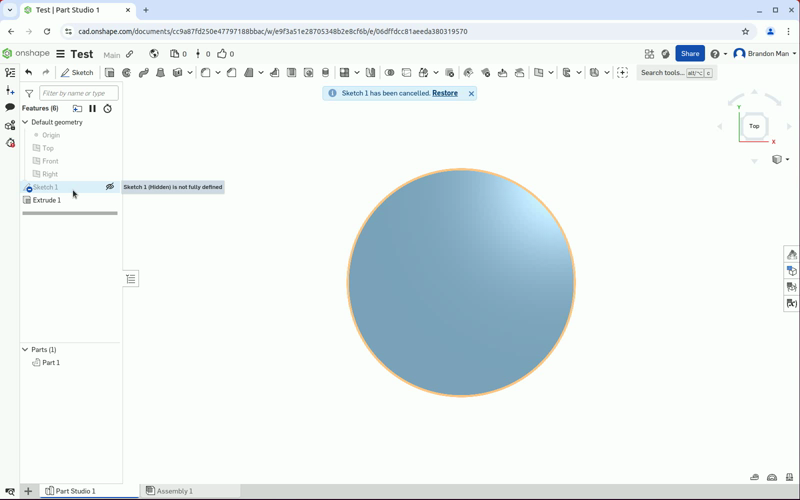
click(73, 189)
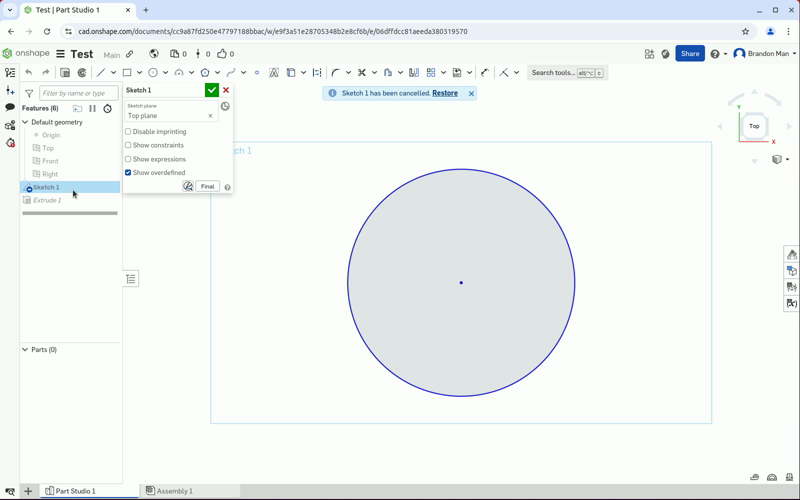
mouse_move(229, 92)
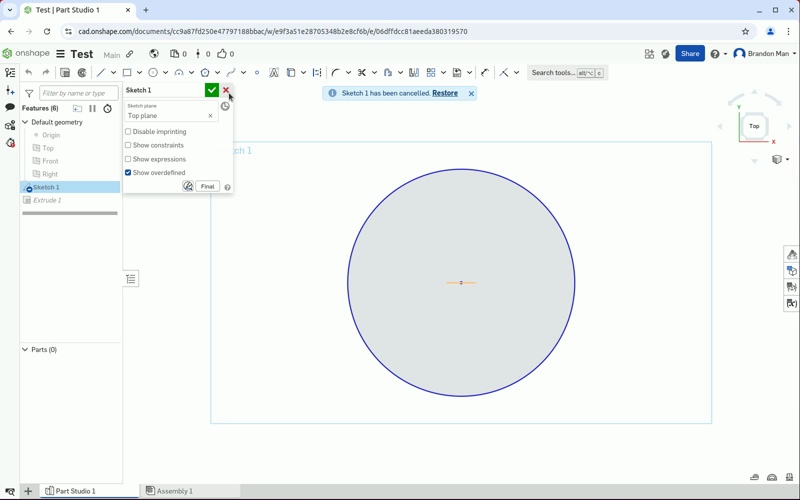
click(229, 92)
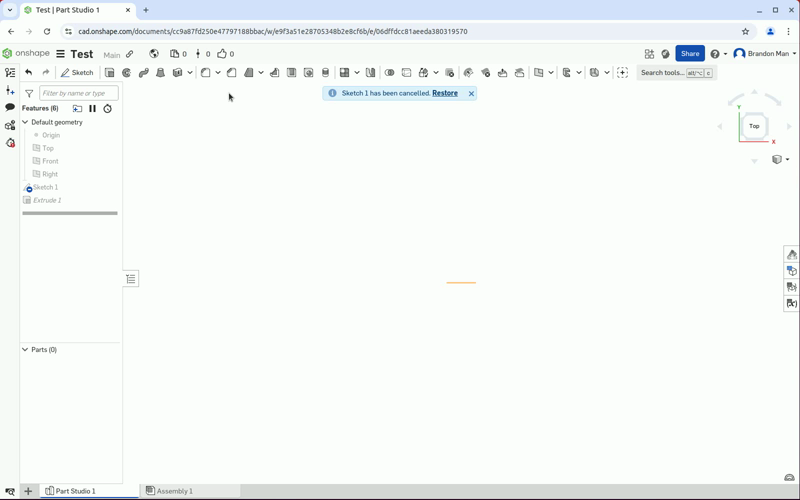
mouse_move(541, 75)
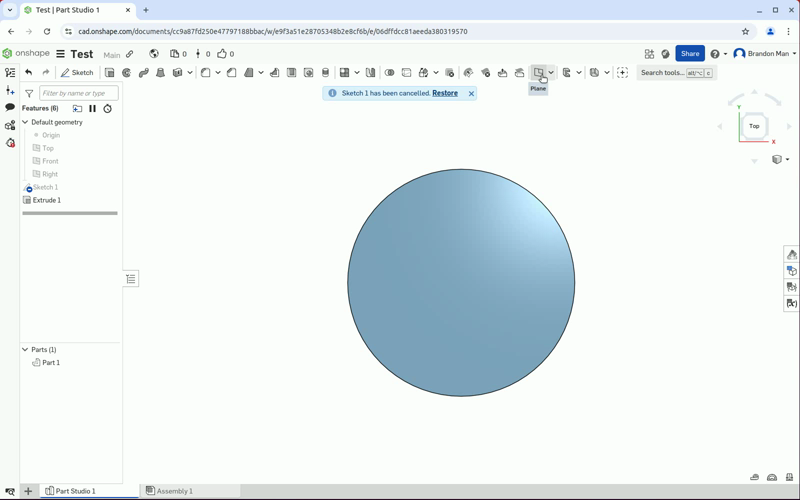
click(541, 75)
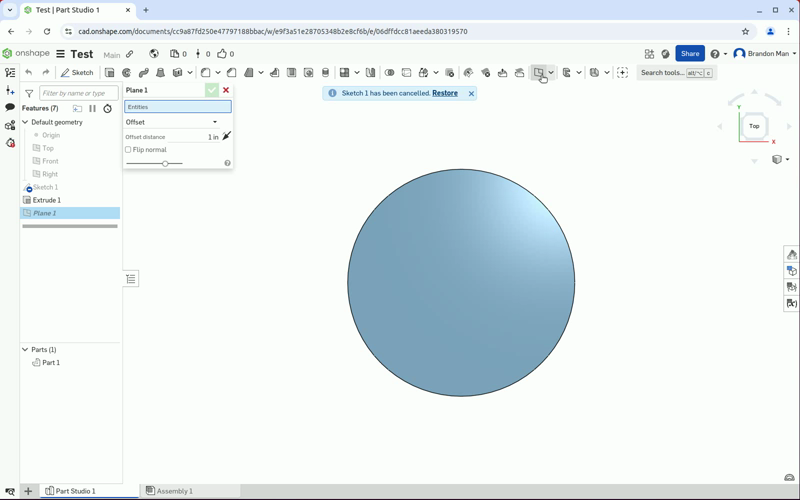
mouse_move(73, 150)
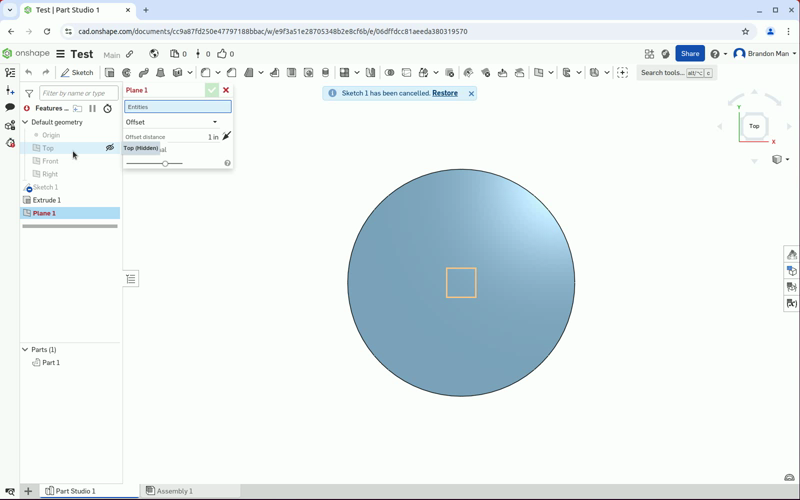
click(73, 150)
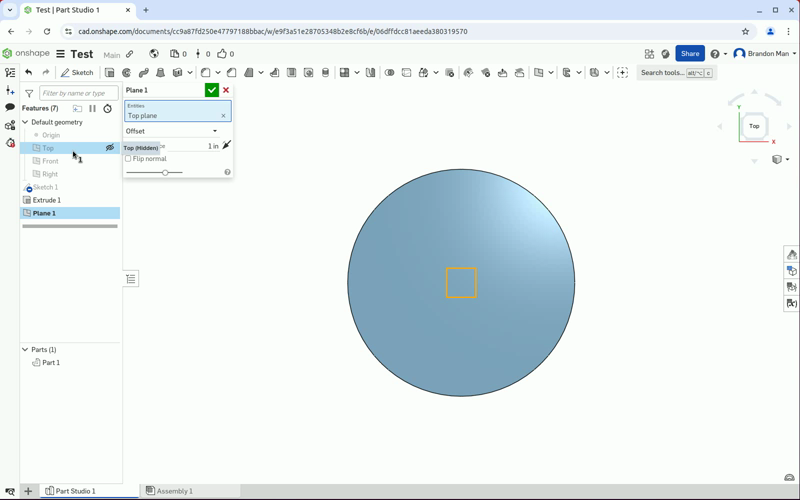
key(tab, 2)
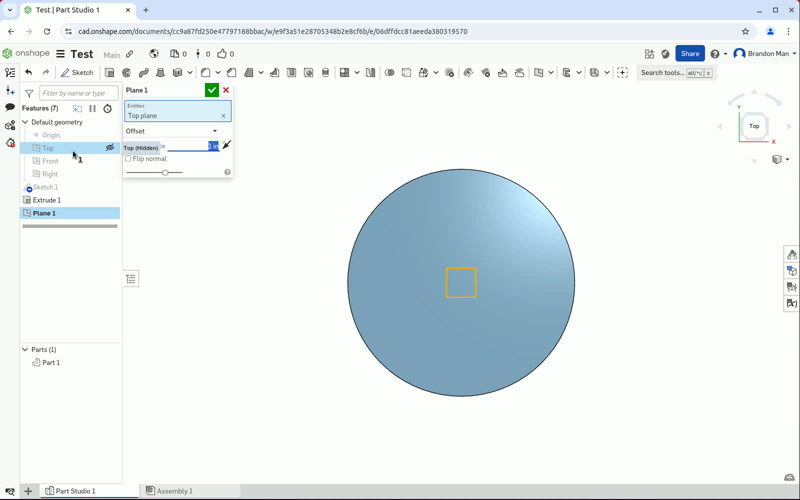
text(2.896)
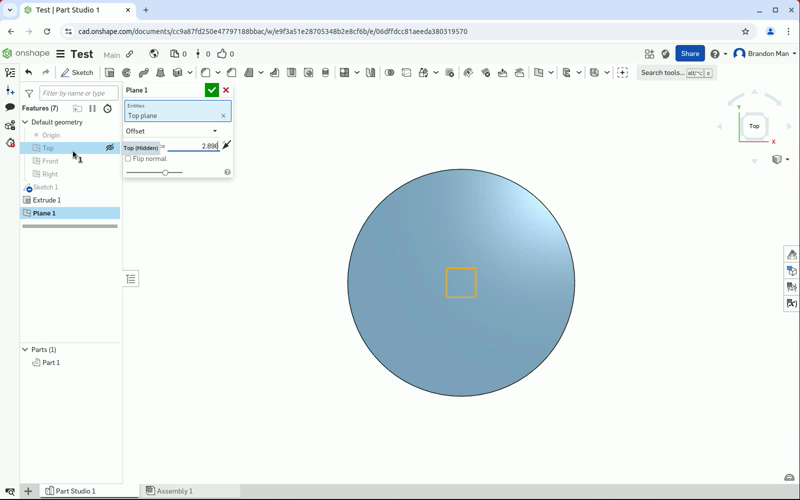
key(enter, 2)
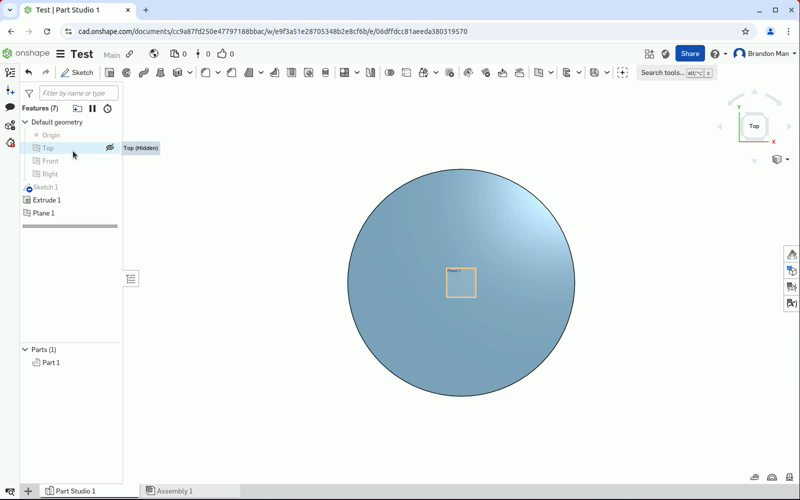
key(shift+s)
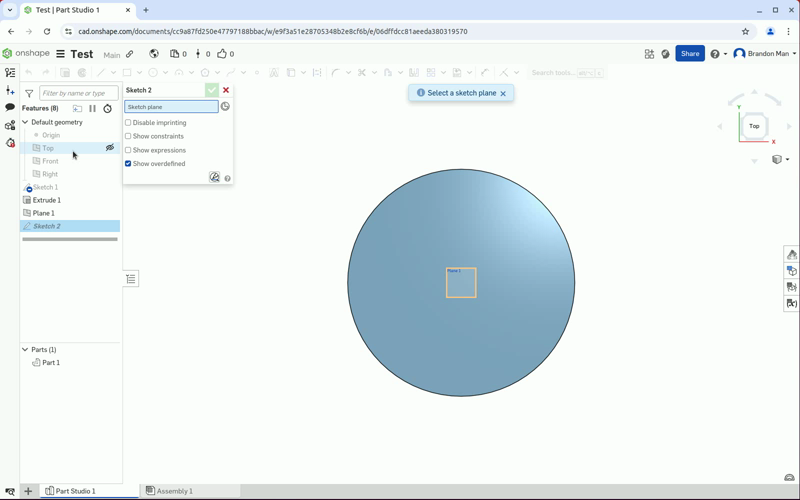
mouse_move(73, 215)
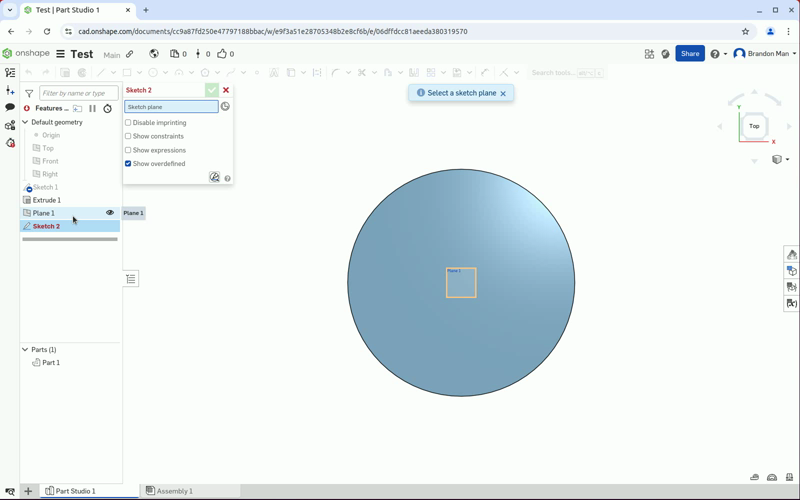
click(73, 215)
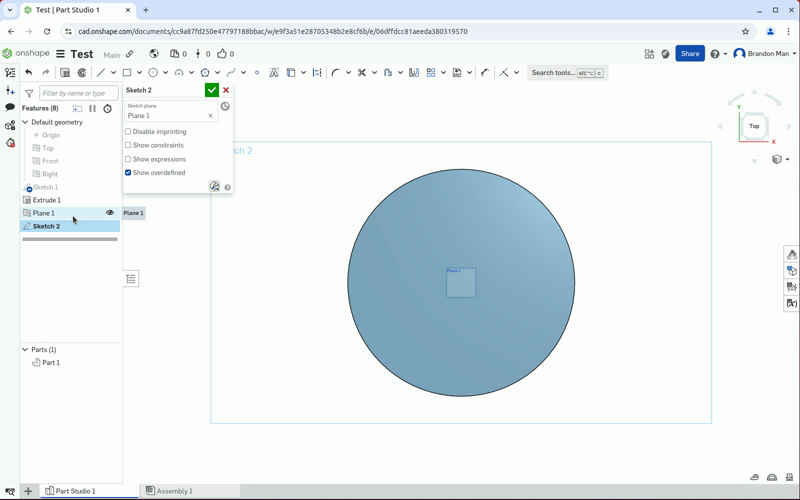
mouse_move(73, 352)
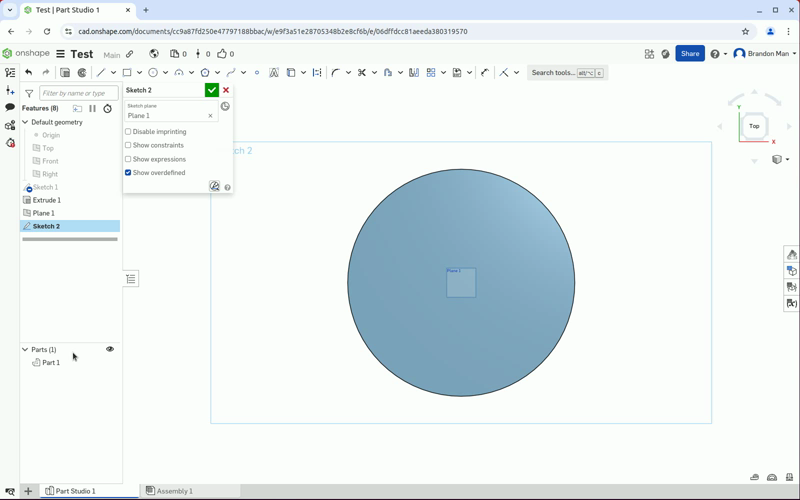
key(y)
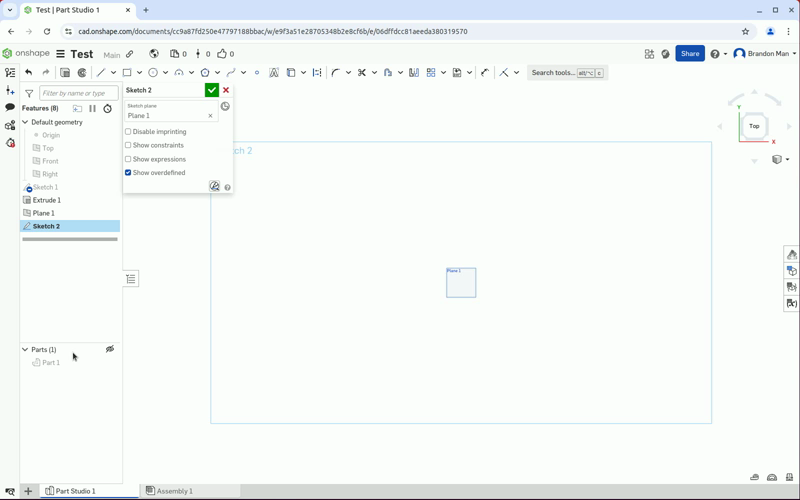
key(c)
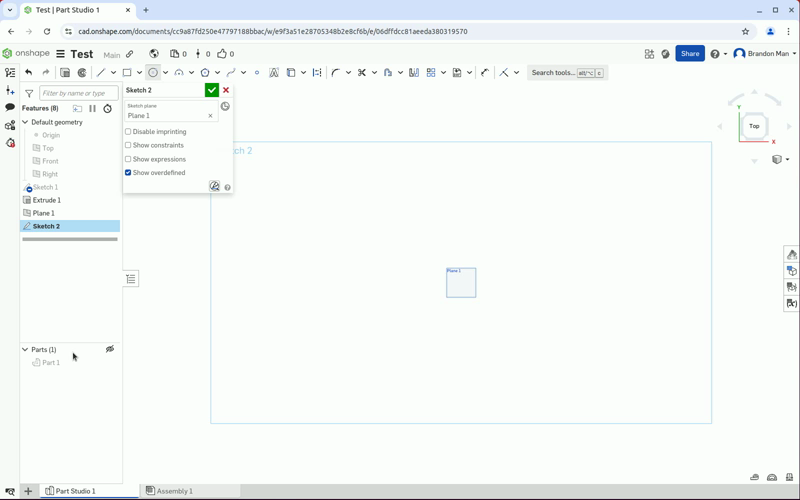
key_down(shift)
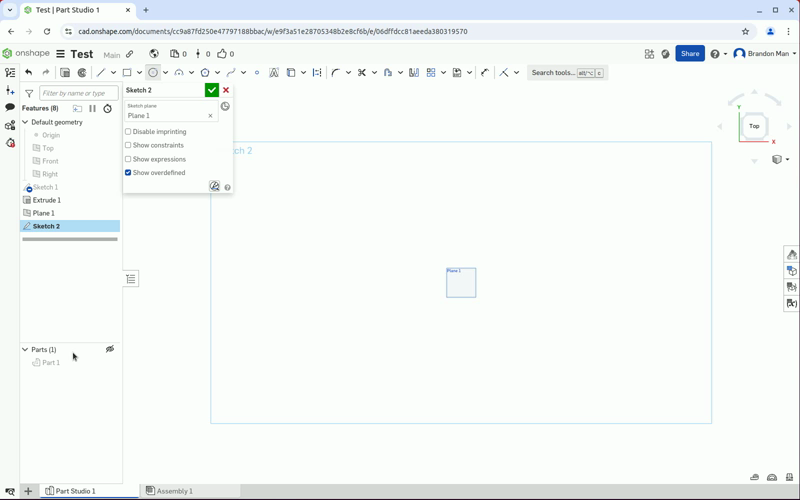
mouse_move(461, 282)
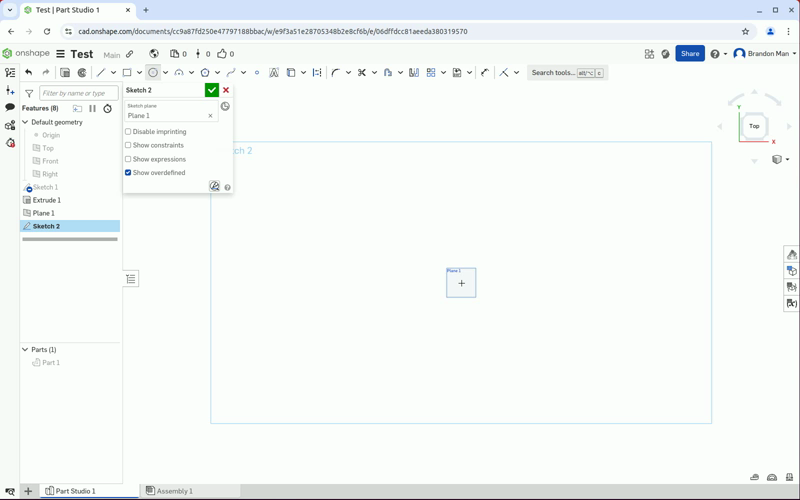
click(461, 282)
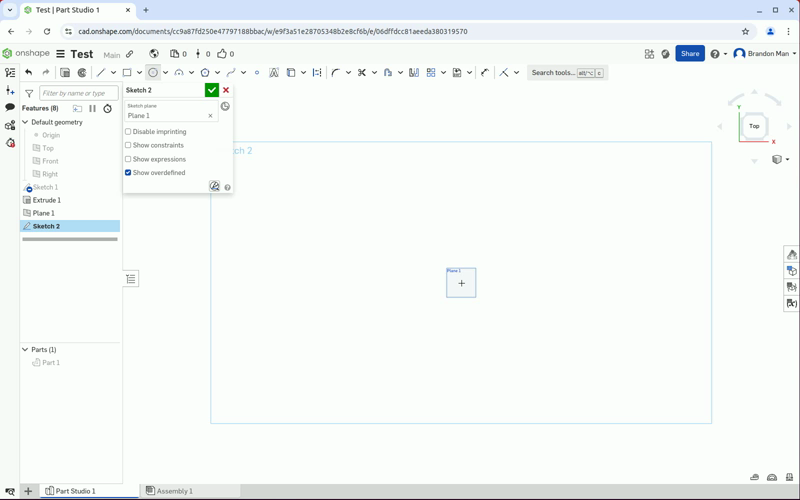
key_up(shift)
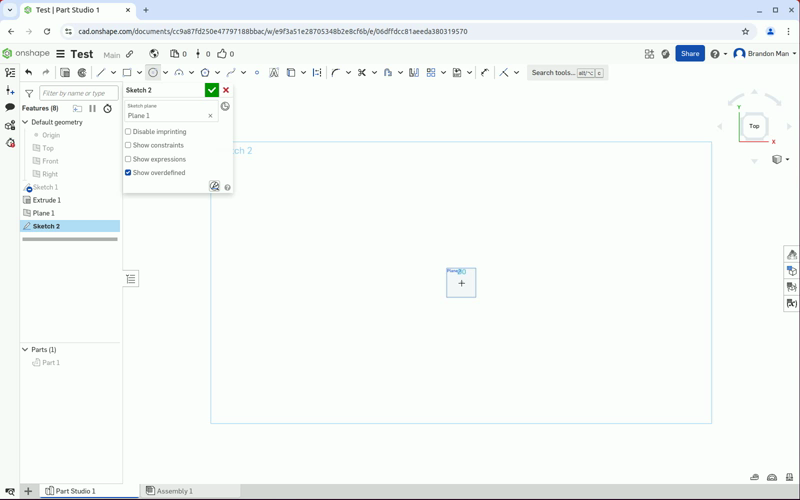
mouse_move(566, 282)
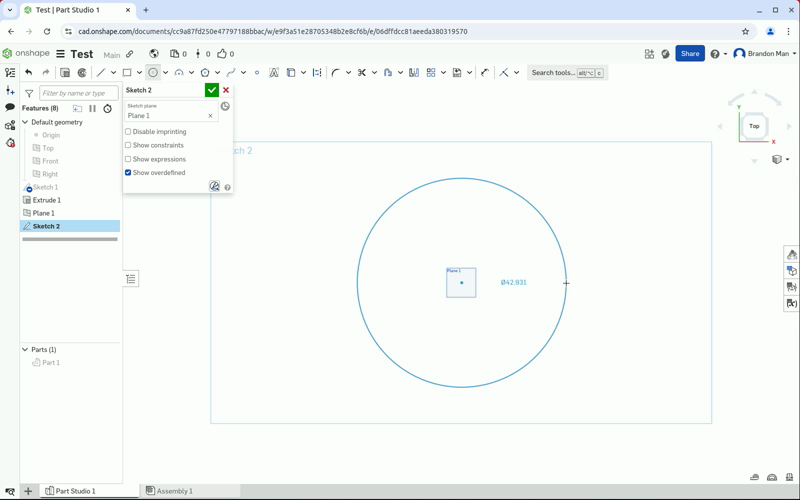
click(566, 282)
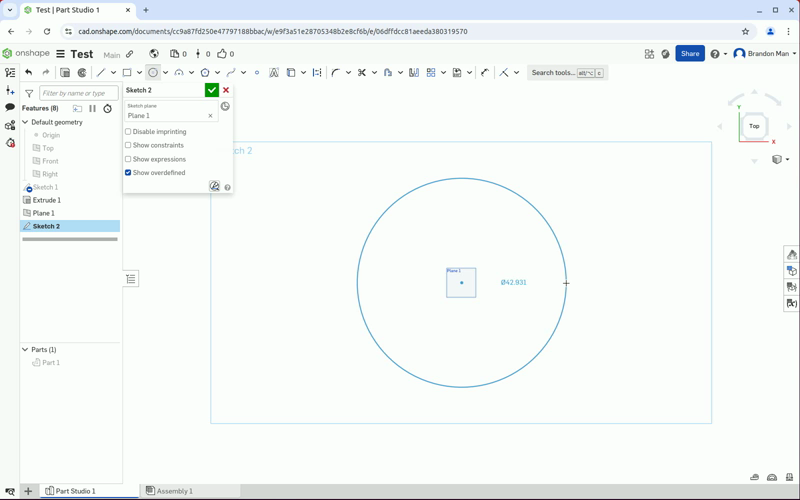
key(esc)
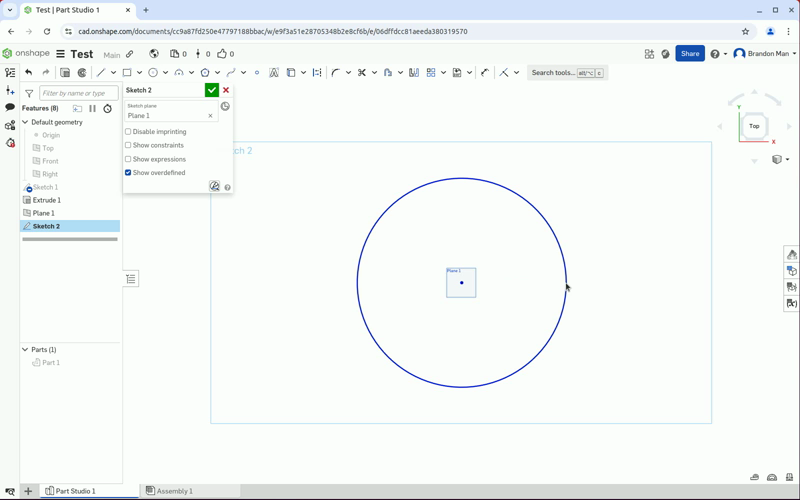
mouse_move(438, 360)
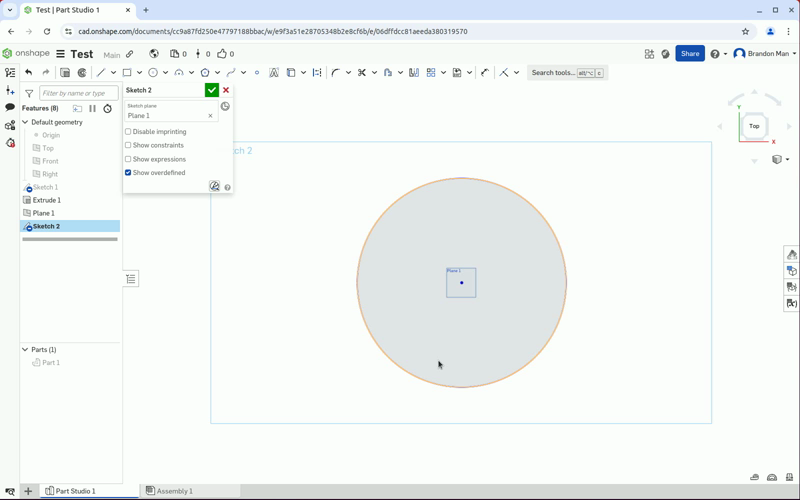
click(438, 360)
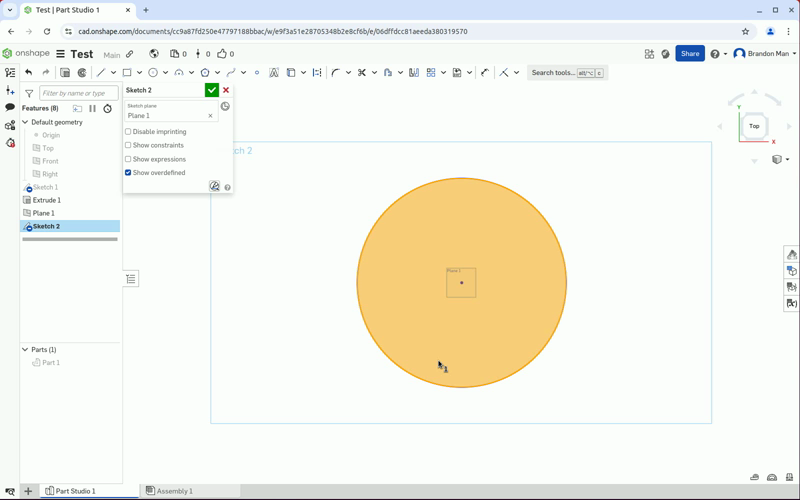
mouse_move(73, 352)
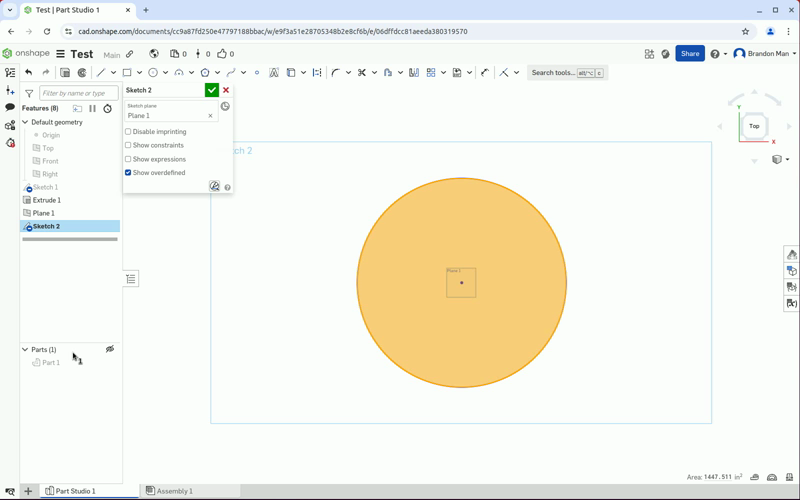
key(shift+y)
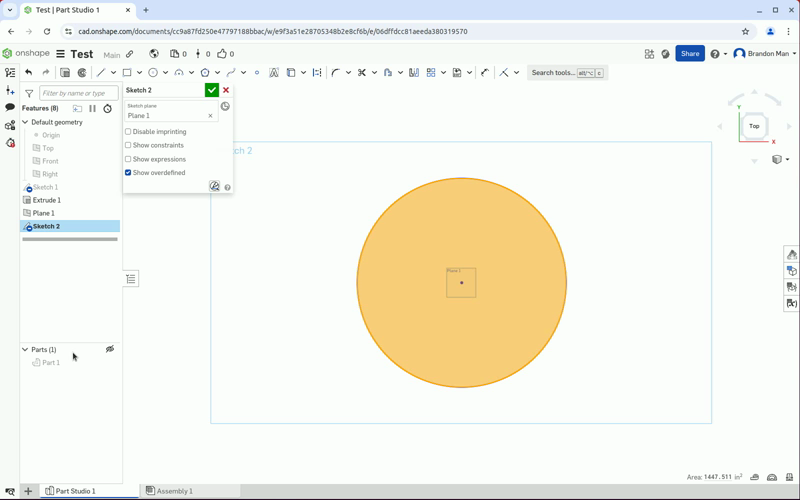
key(shift+e)
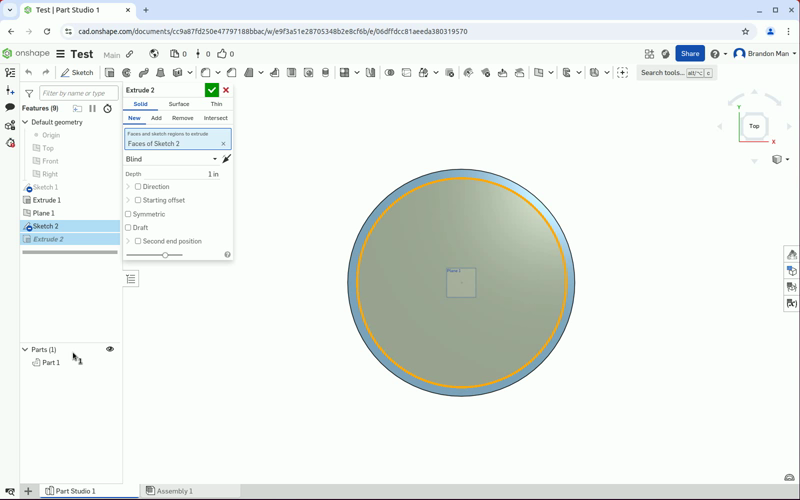
mouse_move(143, 106)
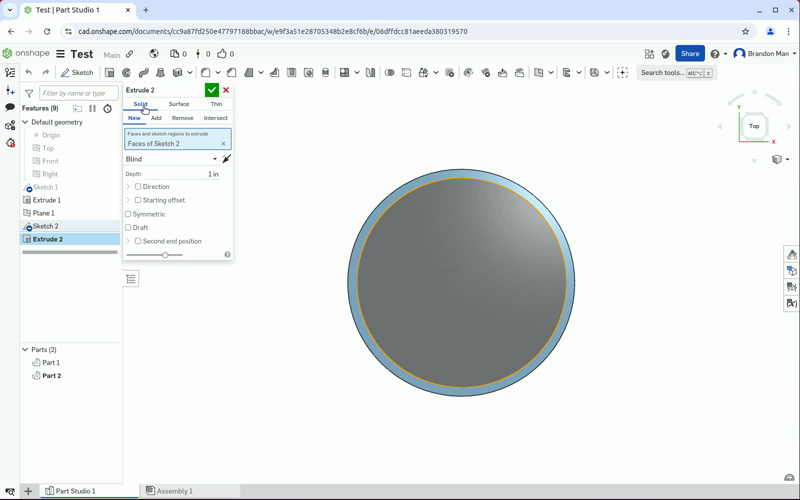
click(143, 106)
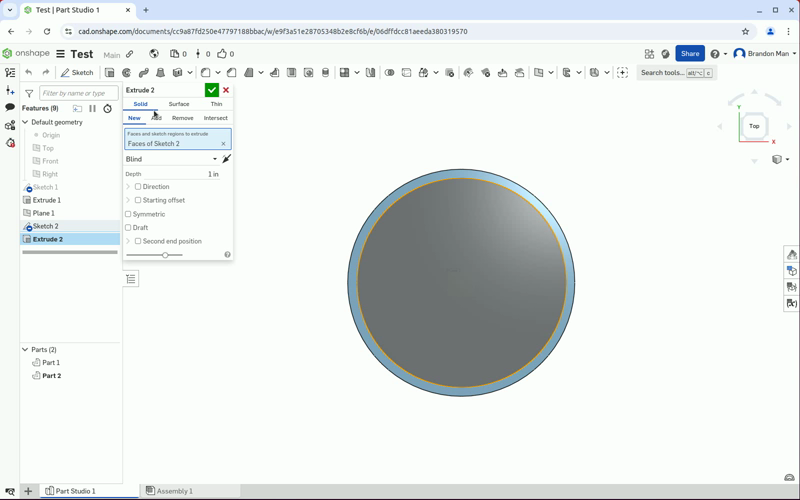
mouse_move(186, 120)
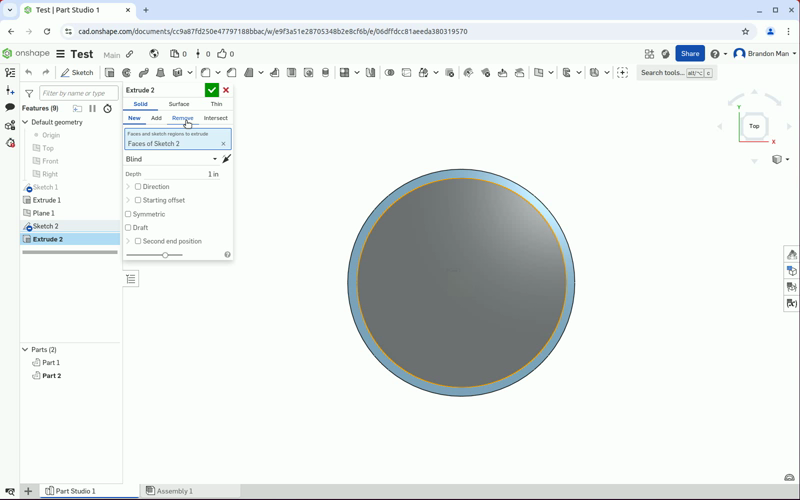
click(186, 120)
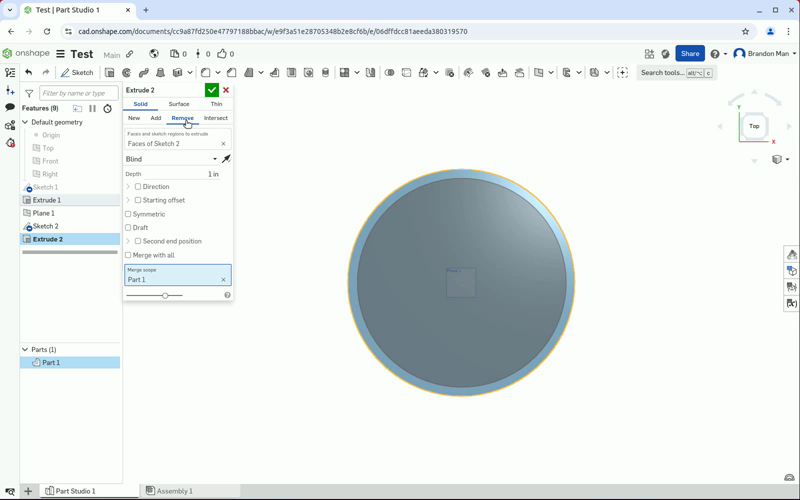
key(tab, 4)
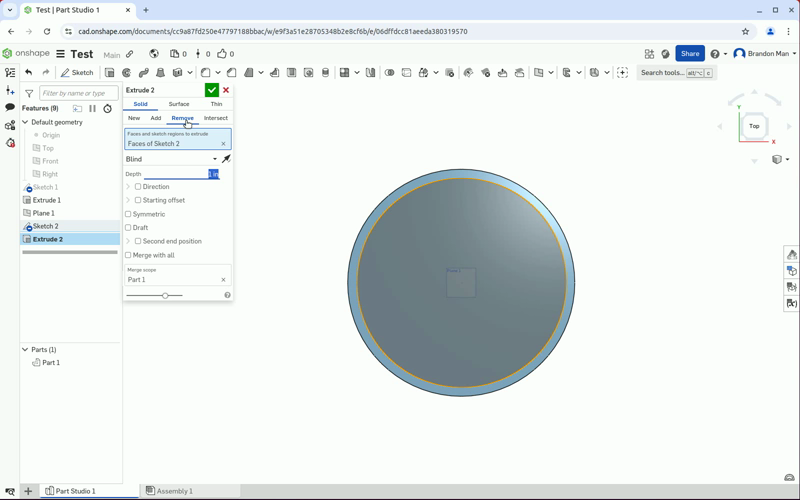
text(2.889)
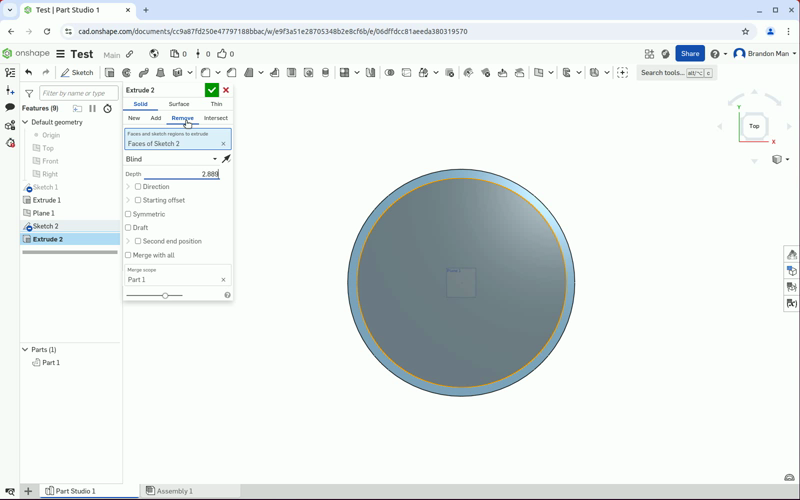
key(tab, 6)
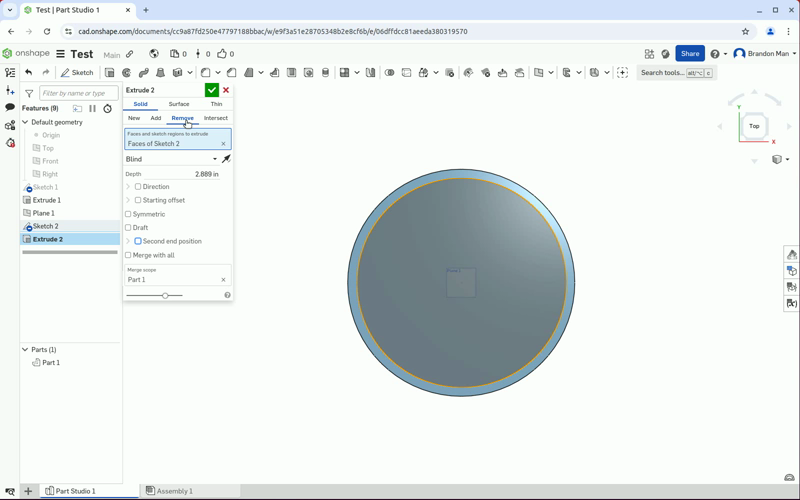
key(space)
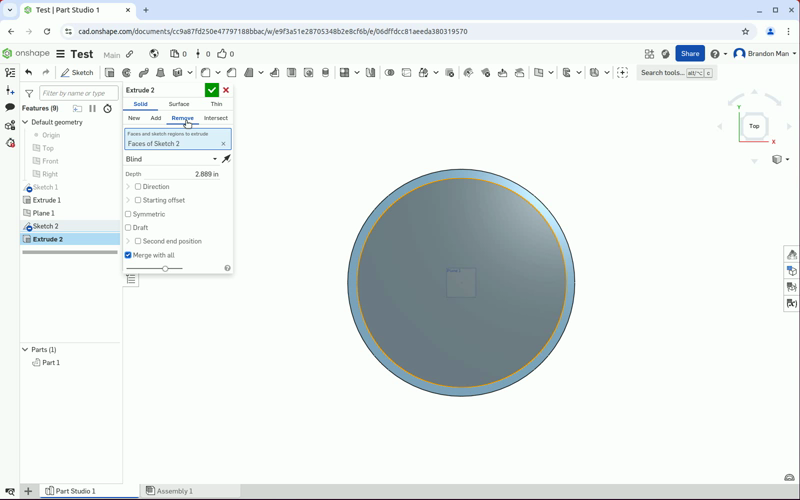
key(enter)
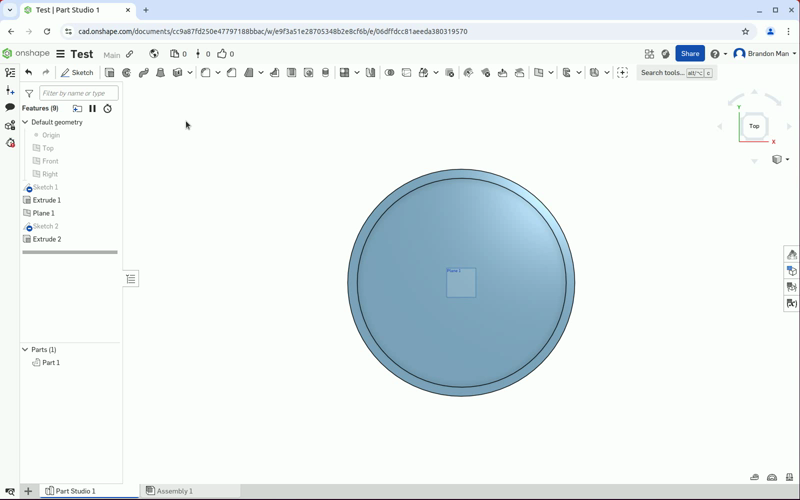
key(shift+h)
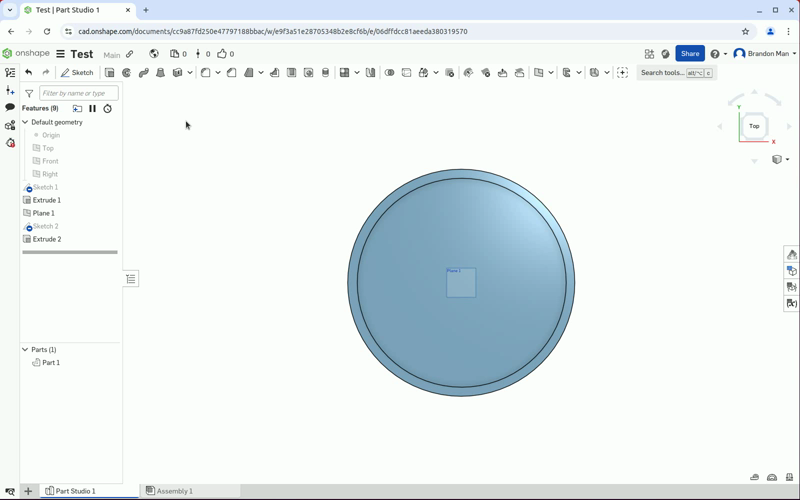
key(shift+h)
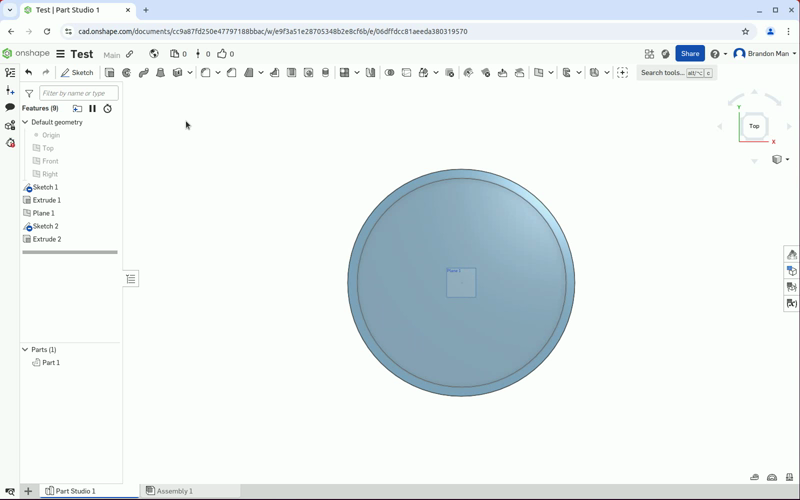
key(shift+7)
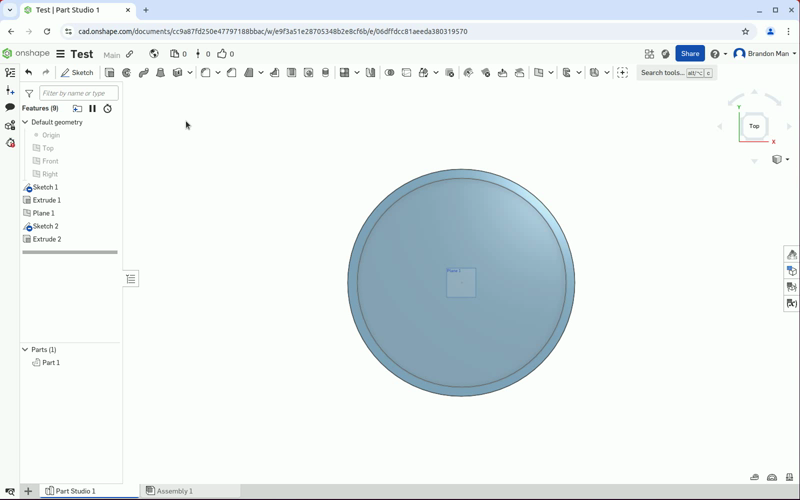
key(up, 3)
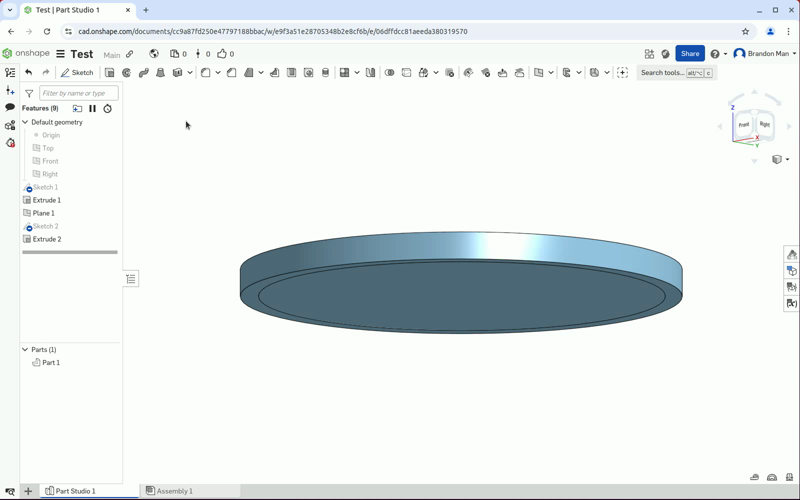
key(left, 3)
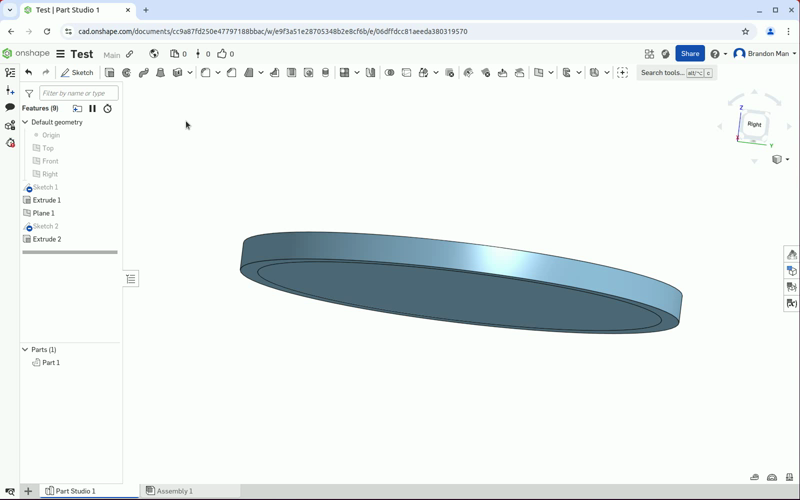
key(right, 3)
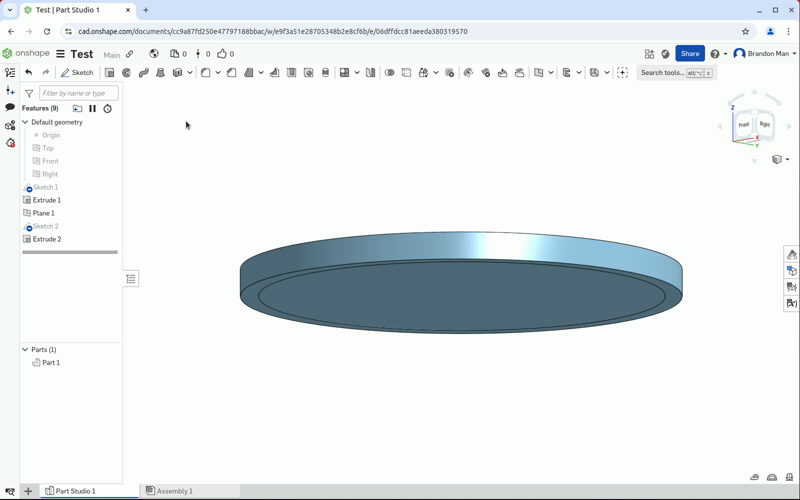
key(down, 3)
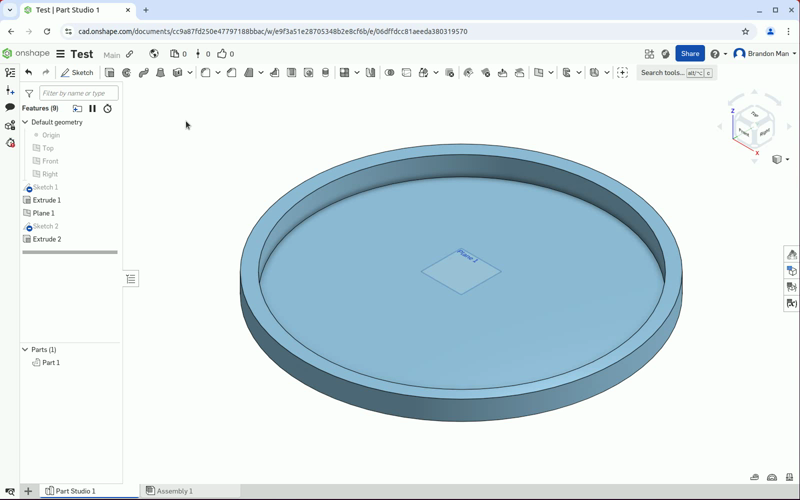
mouse_move(73, 189)
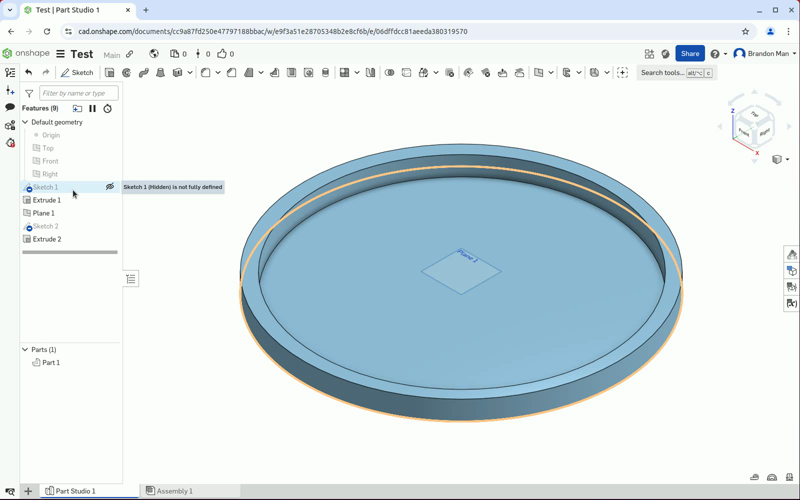
click(73, 189)